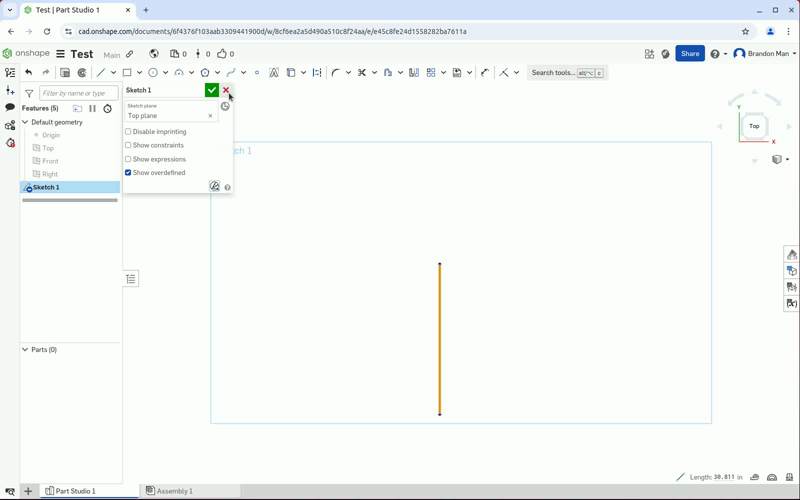
key(shift+h)
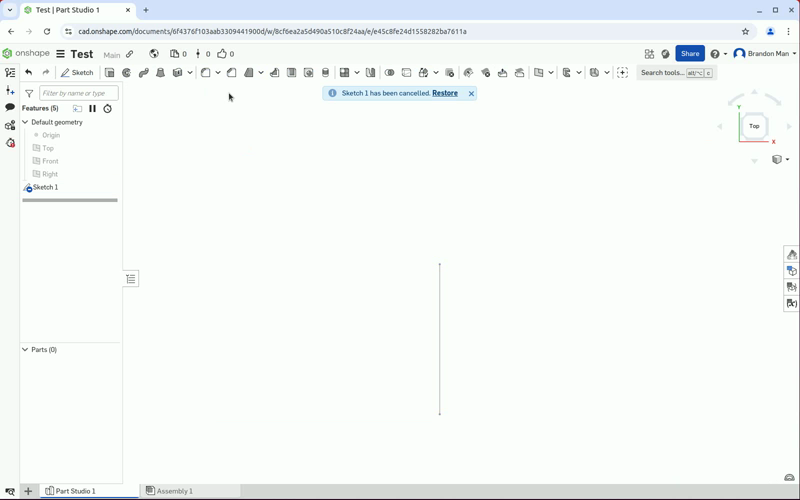
key(shift+s)
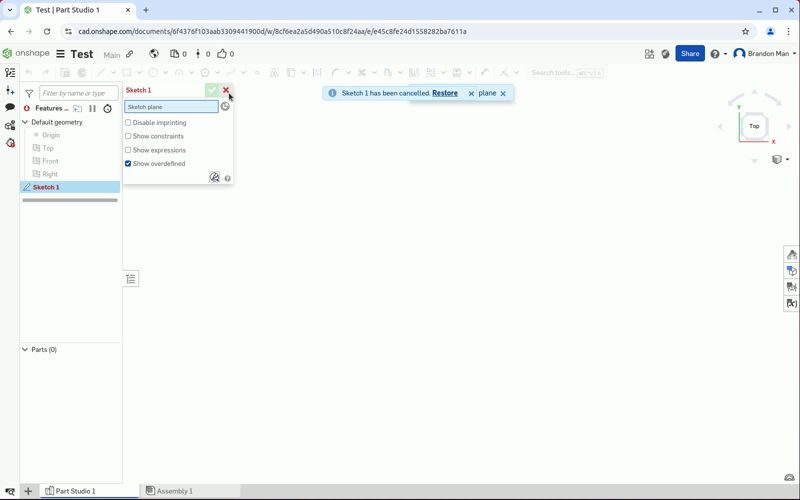
mouse_move(73, 150)
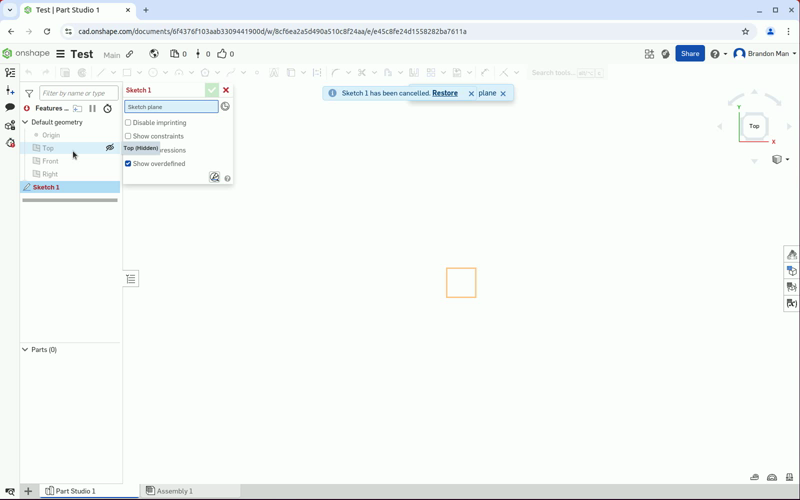
click(73, 150)
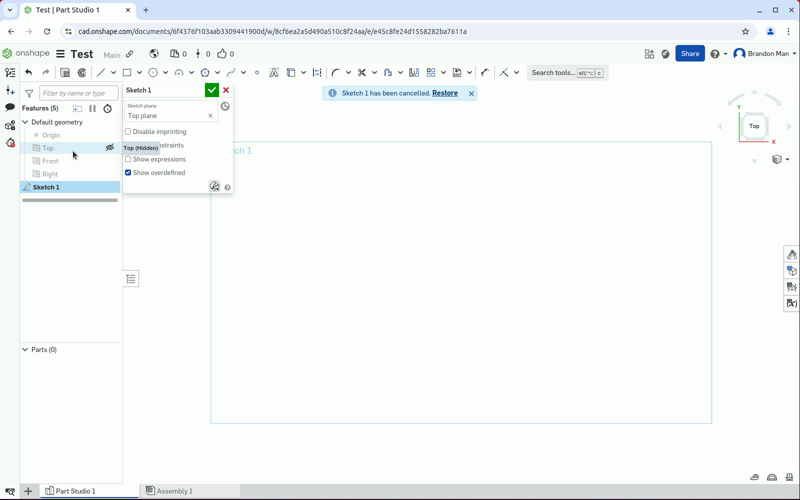
mouse_move(73, 352)
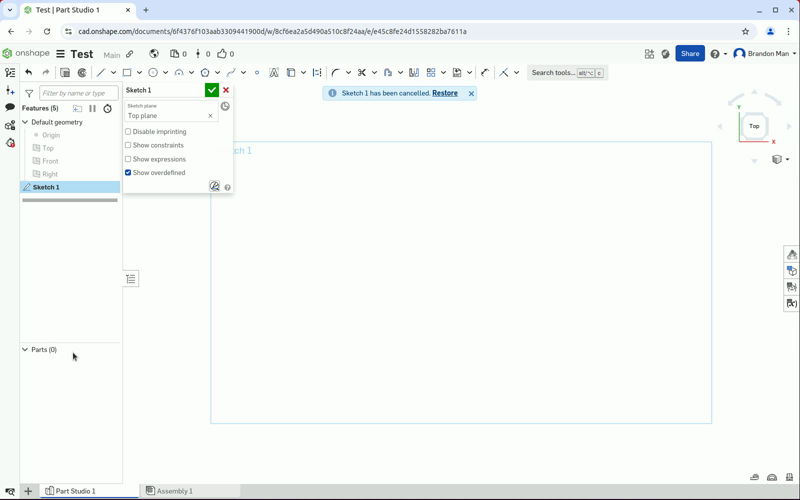
key(y)
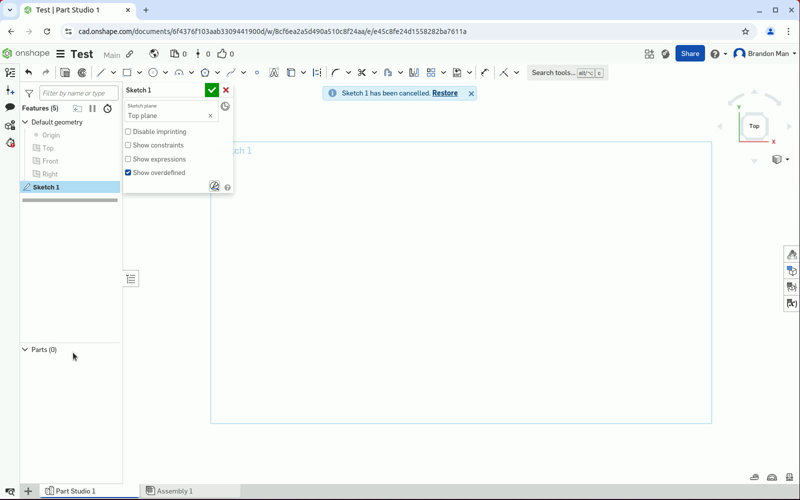
key(c)
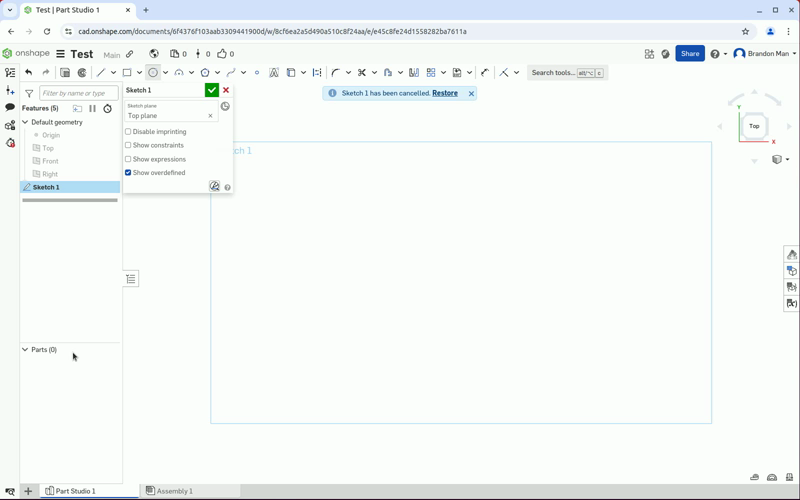
key_down(shift)
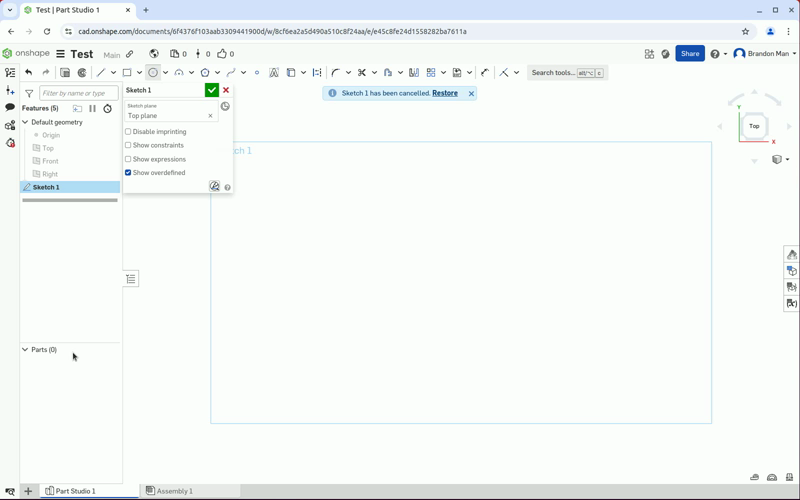
mouse_move(461, 282)
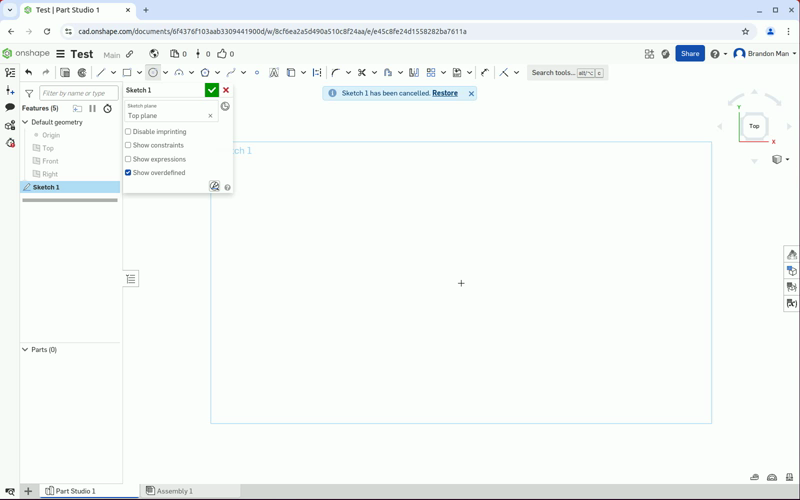
click(461, 282)
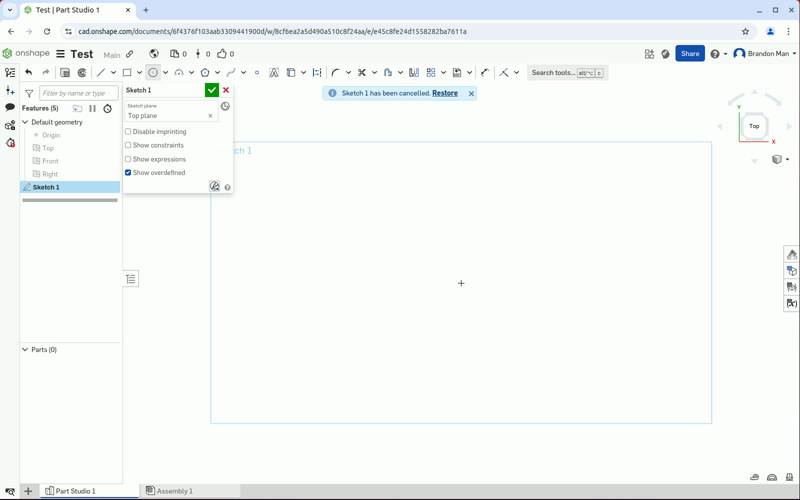
key_up(shift)
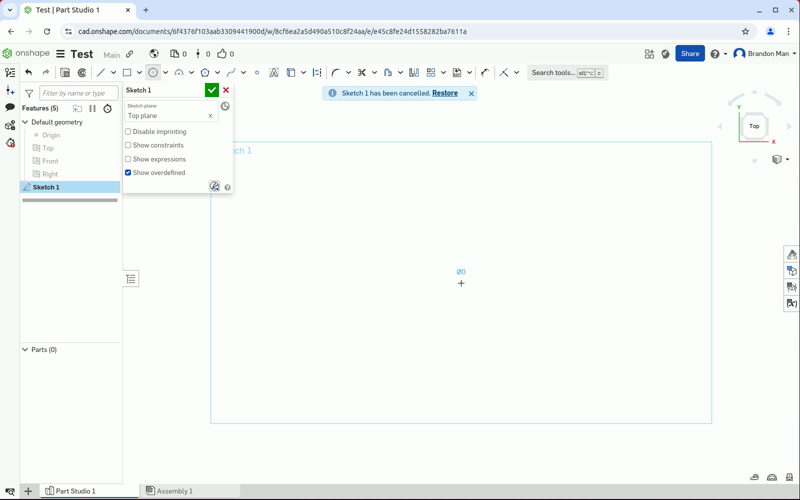
mouse_move(546, 282)
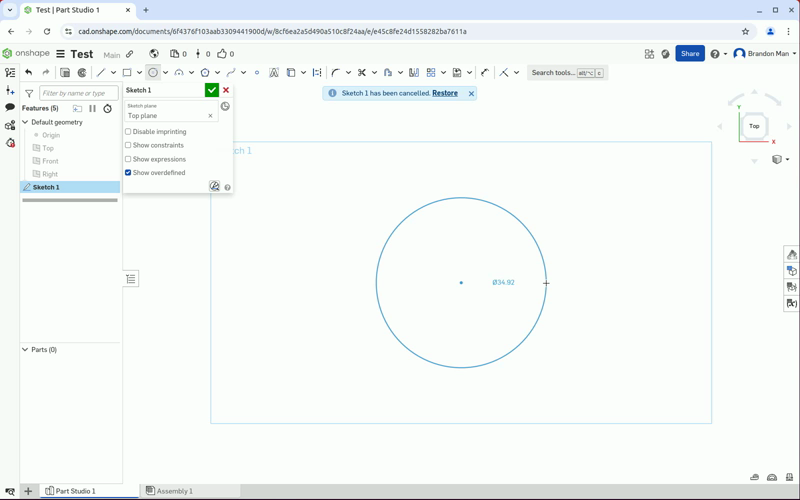
click(546, 282)
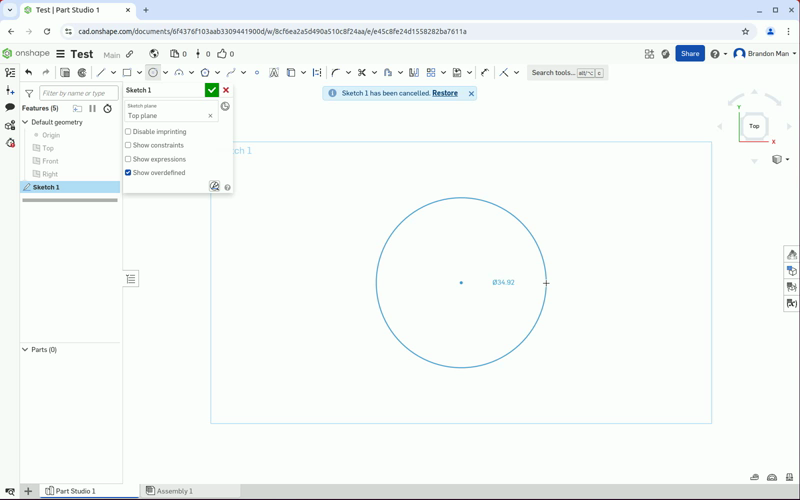
key(esc)
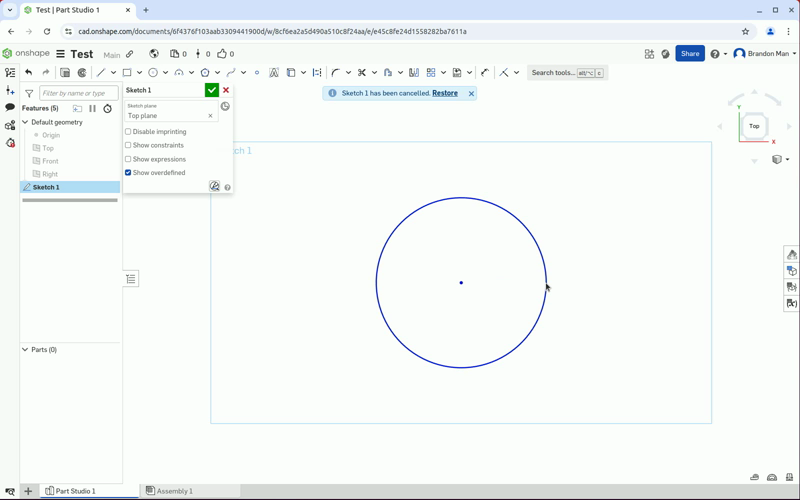
key(c)
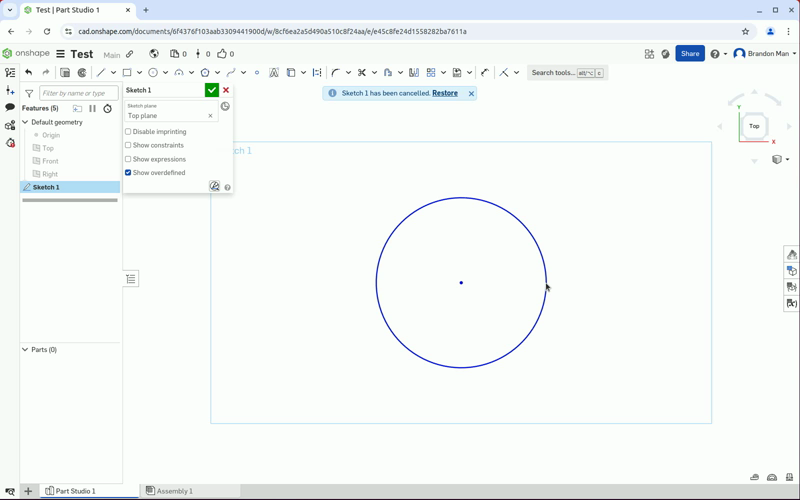
key_down(shift)
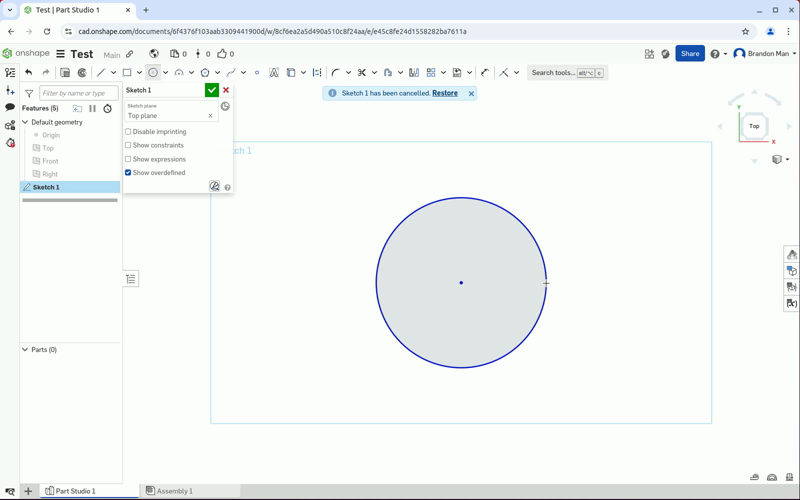
mouse_move(461, 282)
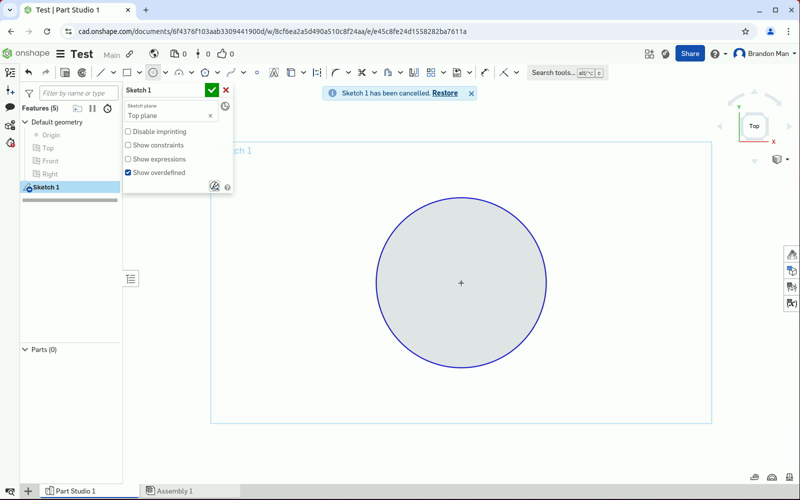
click(461, 282)
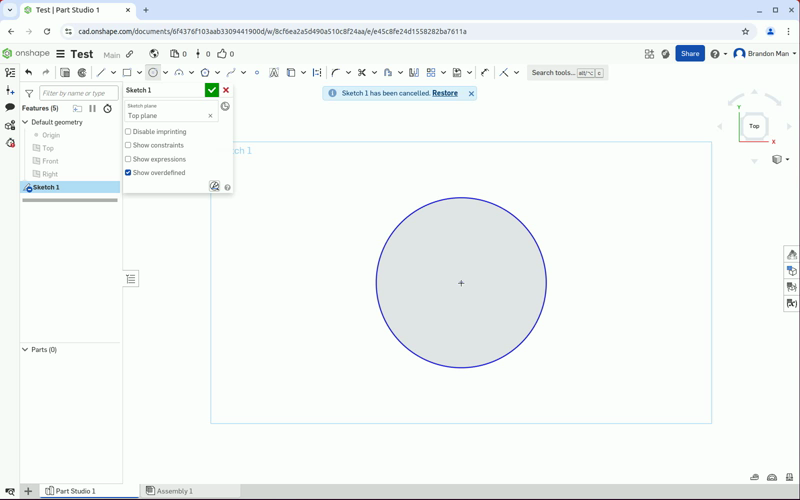
key_up(shift)
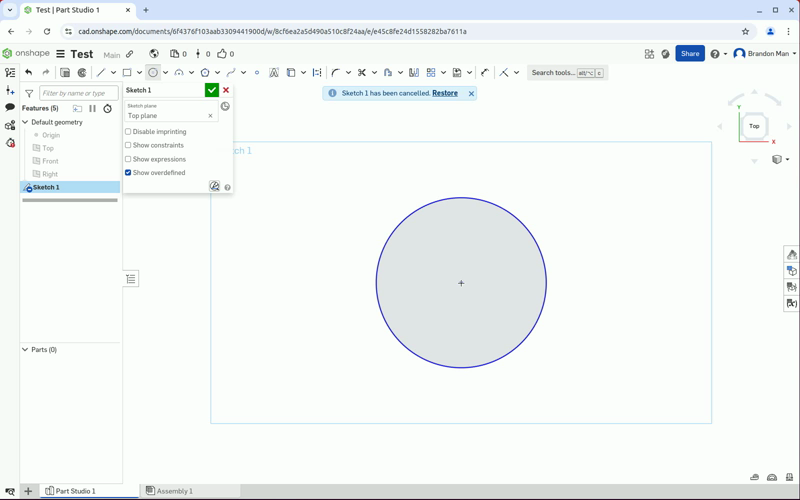
mouse_move(535, 282)
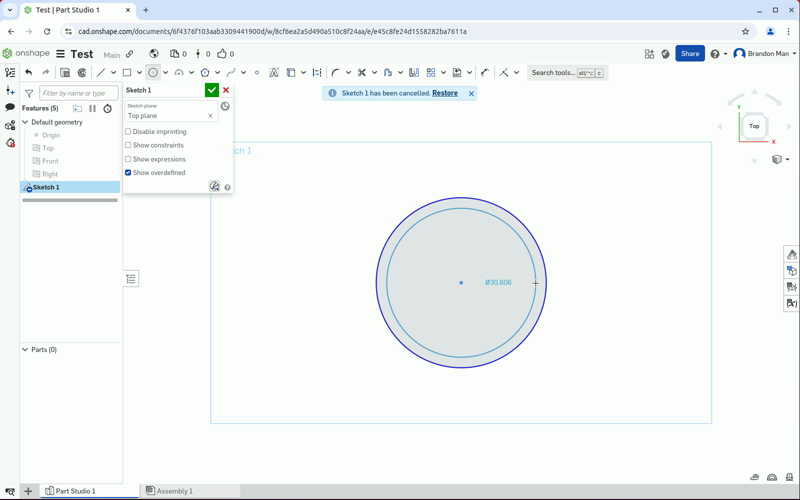
click(535, 282)
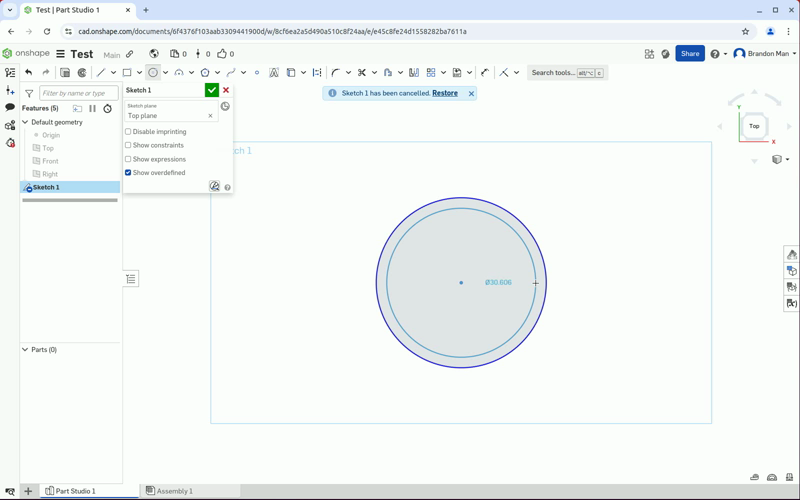
key(esc)
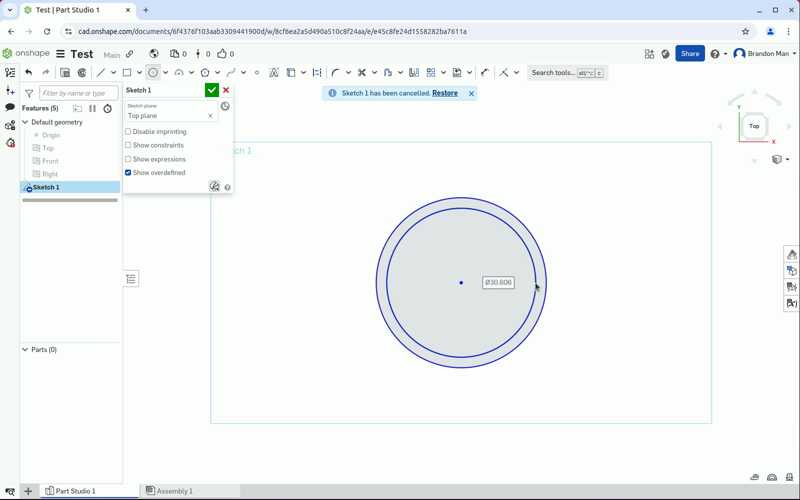
mouse_move(382, 291)
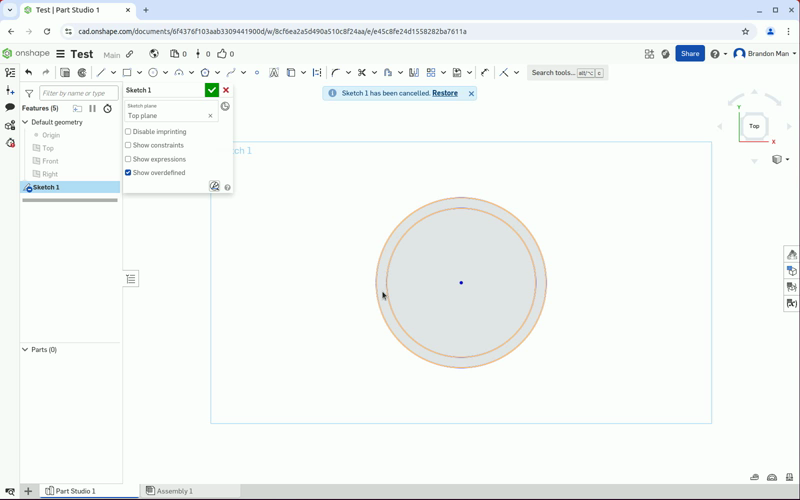
click(382, 291)
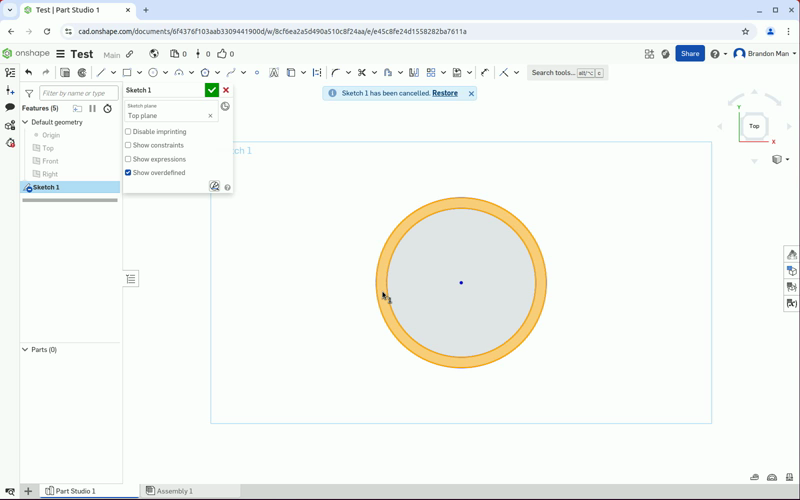
mouse_move(73, 352)
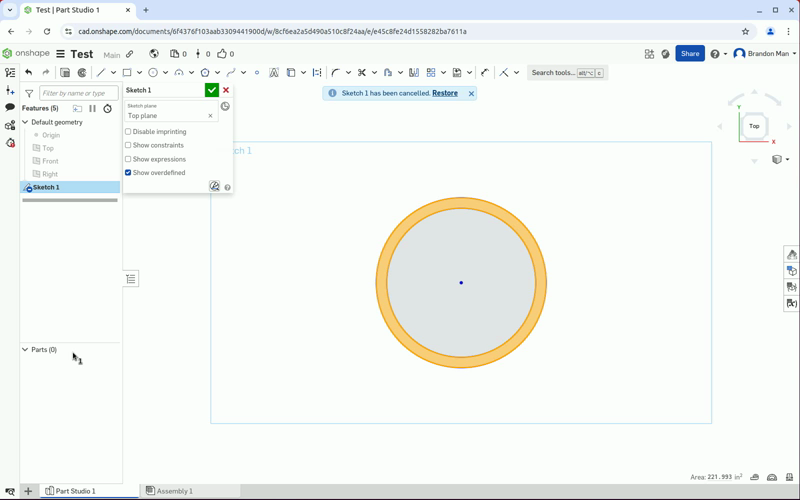
key(shift+y)
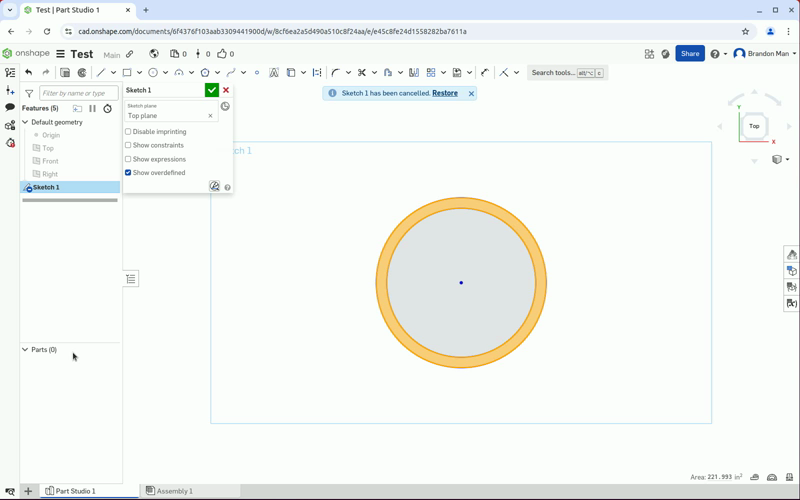
key(shift+e)
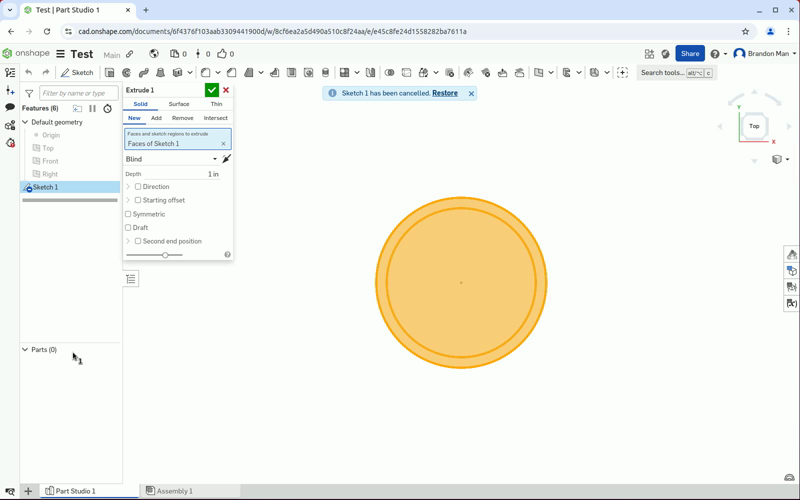
mouse_move(143, 106)
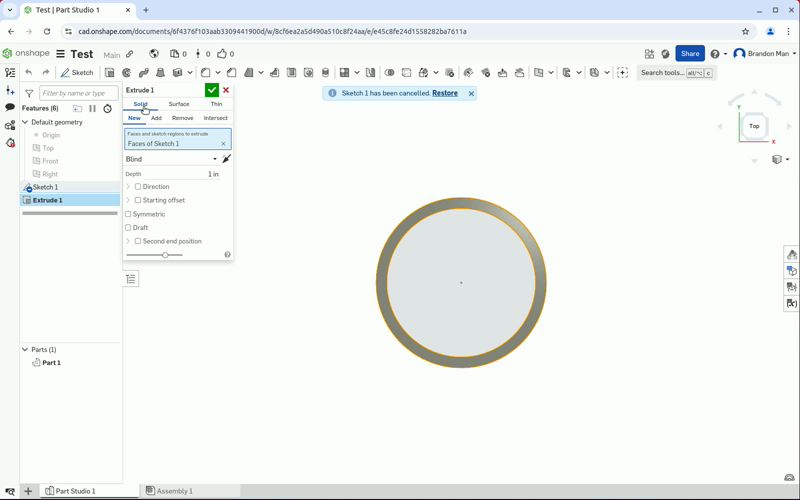
click(143, 106)
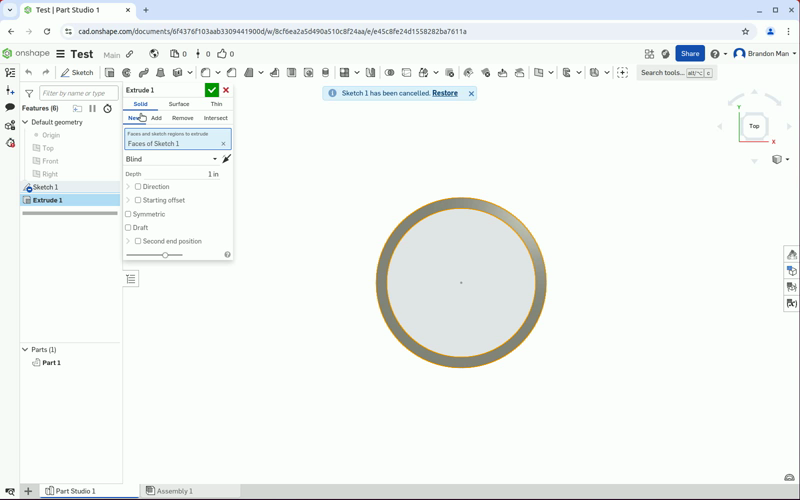
mouse_move(137, 120)
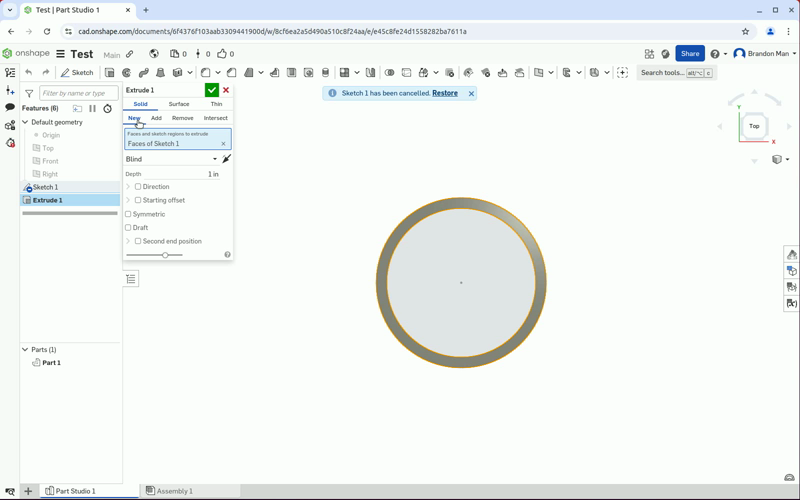
click(137, 120)
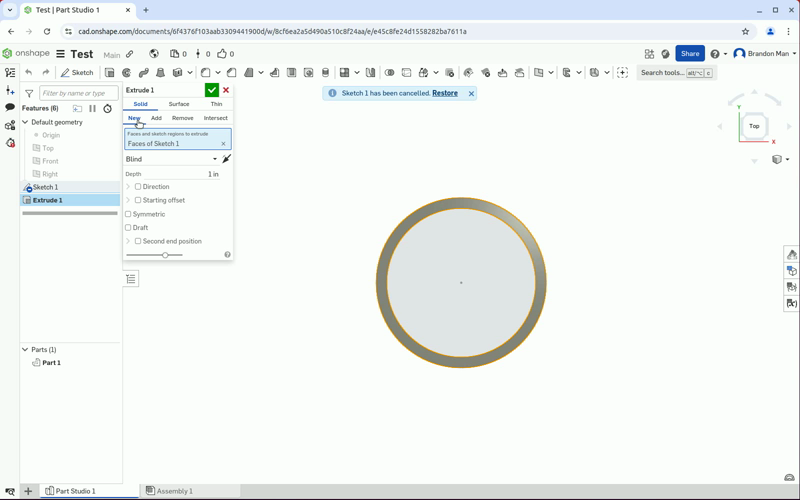
key(tab, 4)
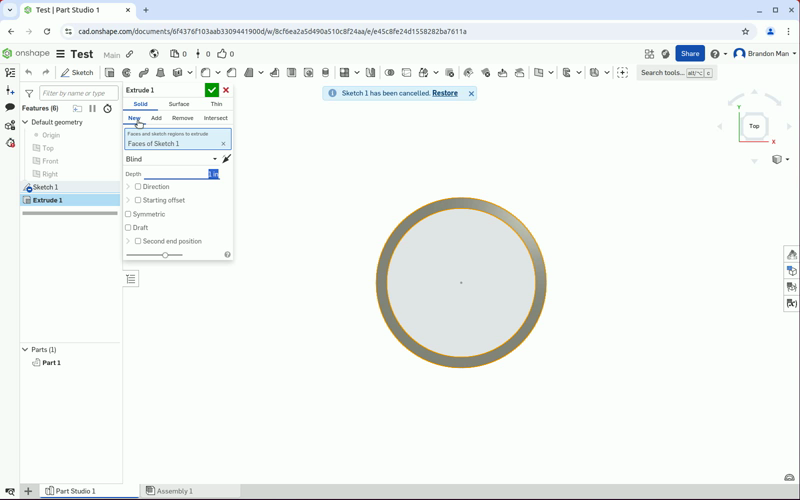
text(23.108)
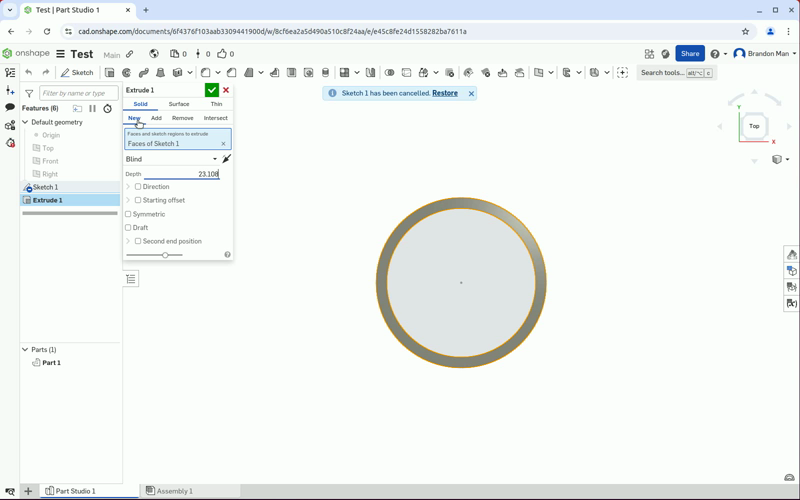
key(enter)
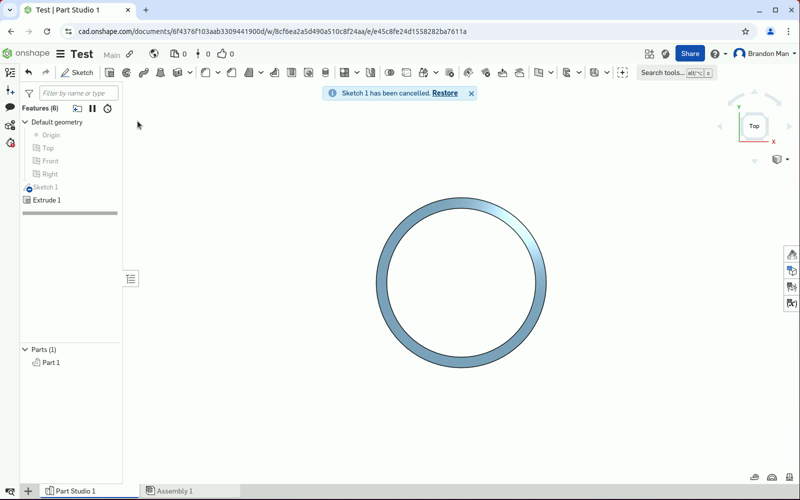
key(shift+h)
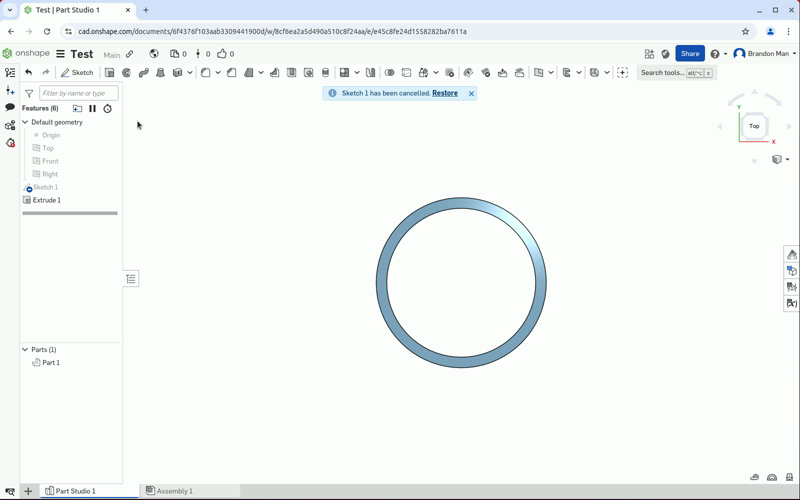
key(shift+h)
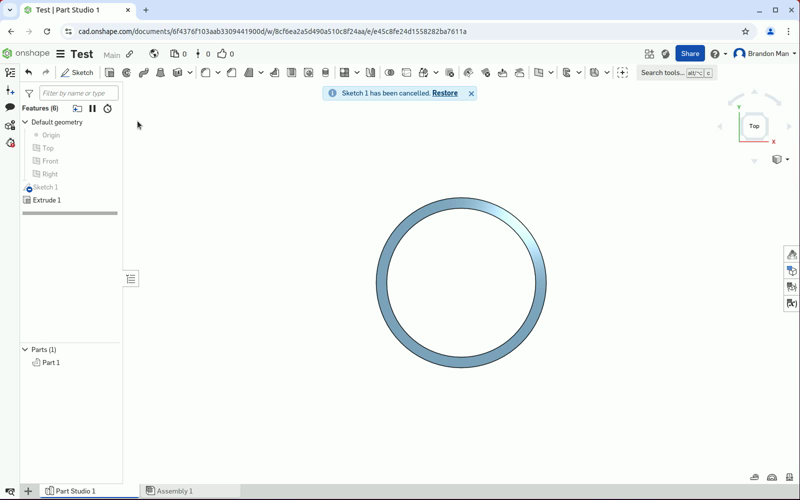
mouse_move(73, 189)
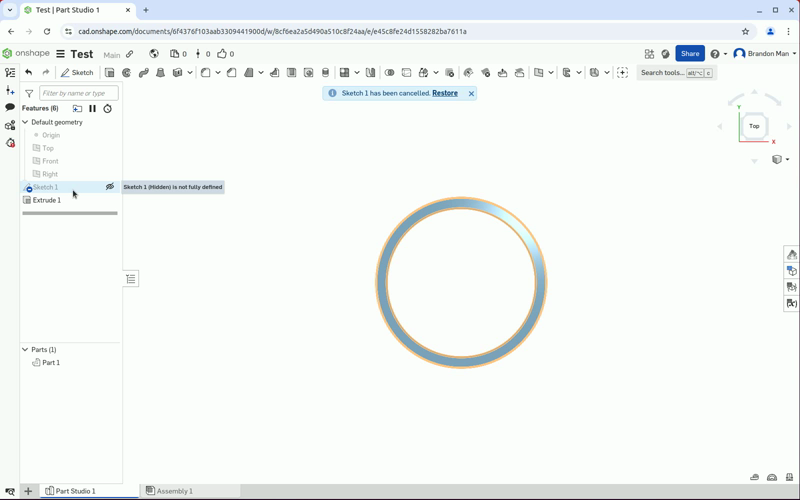
click(73, 189)
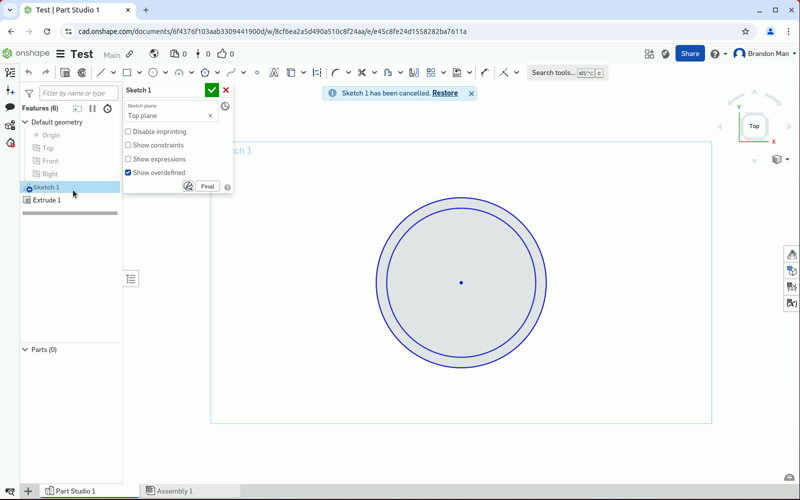
mouse_move(229, 92)
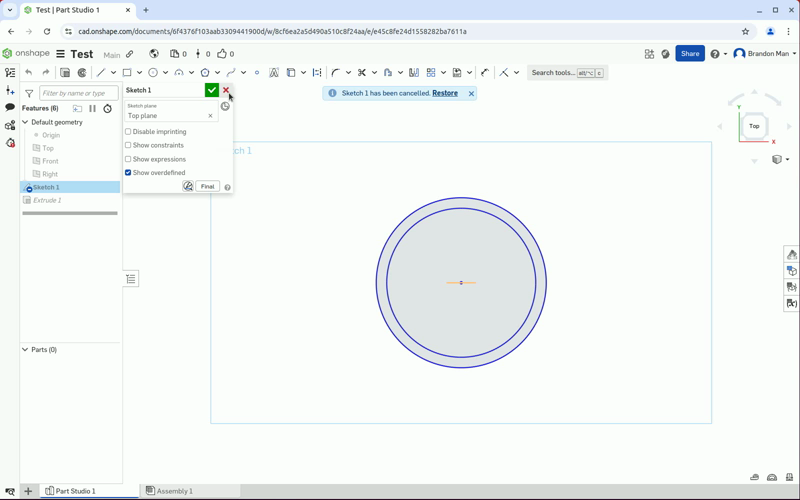
click(229, 92)
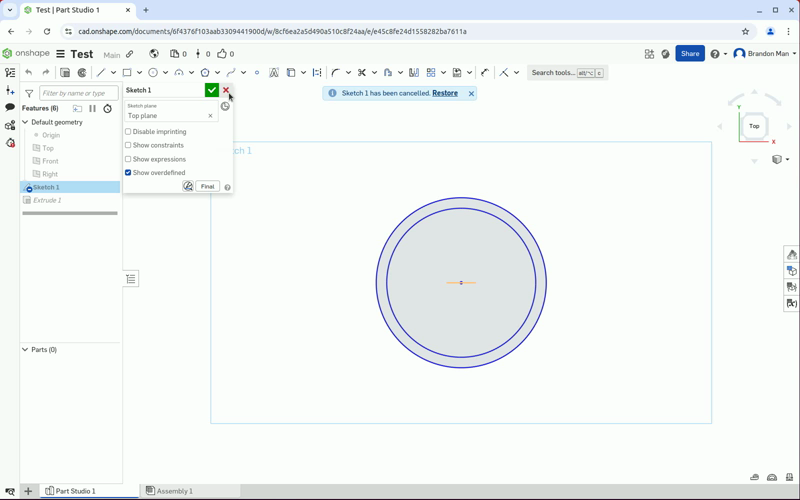
key(shift+s)
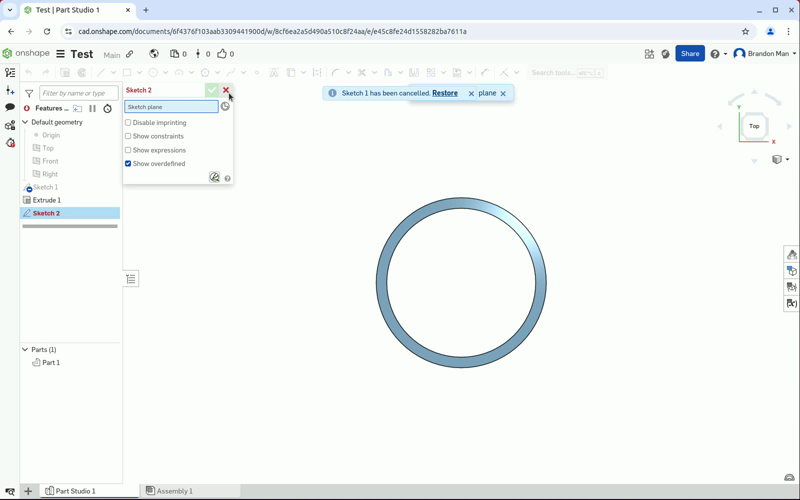
mouse_move(73, 150)
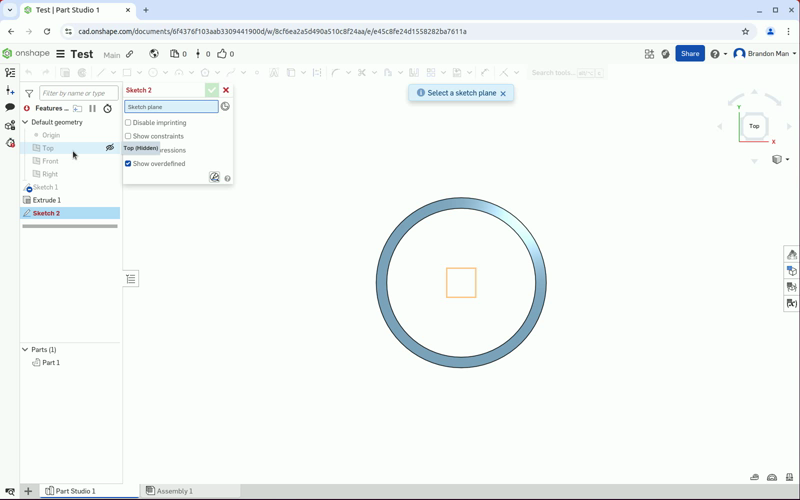
click(73, 150)
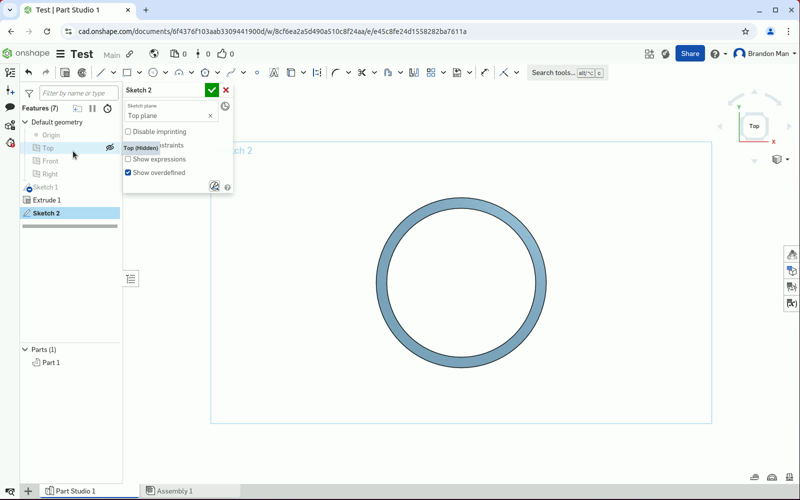
mouse_move(73, 352)
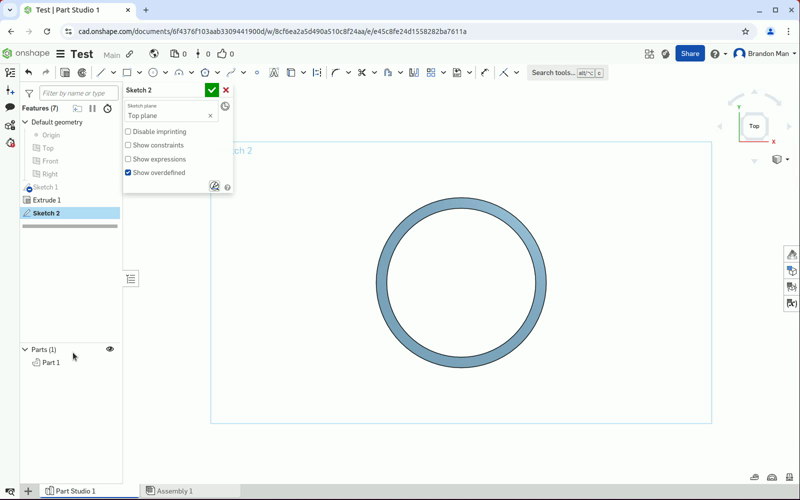
key(y)
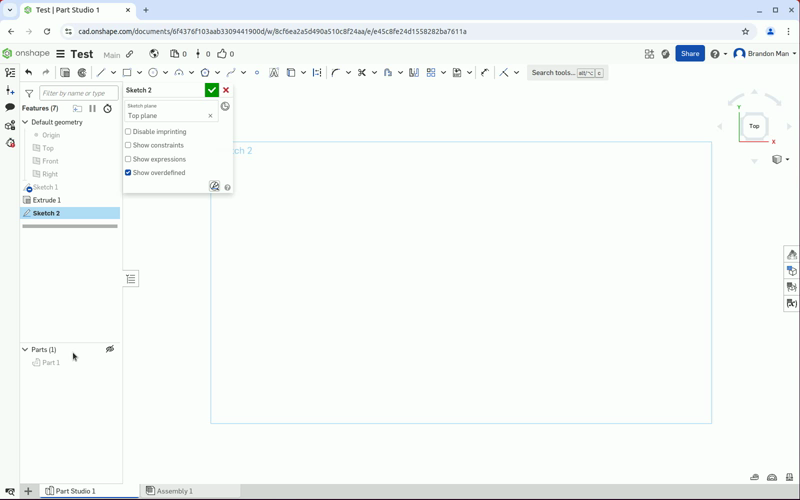
key(c)
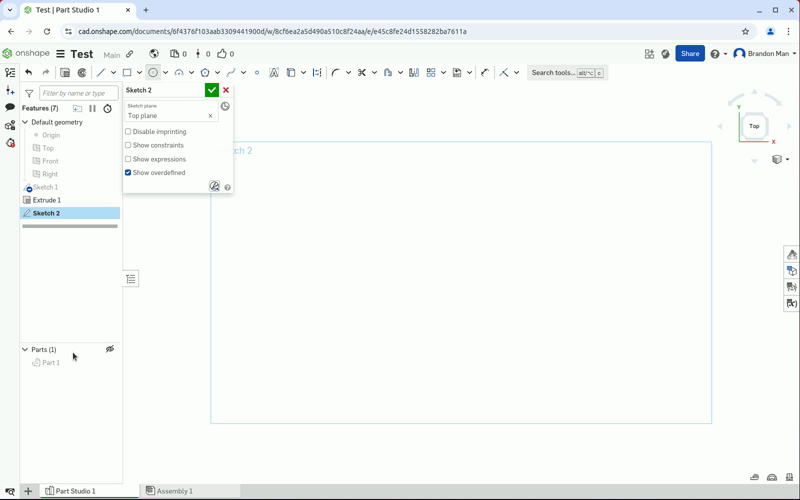
key_down(shift)
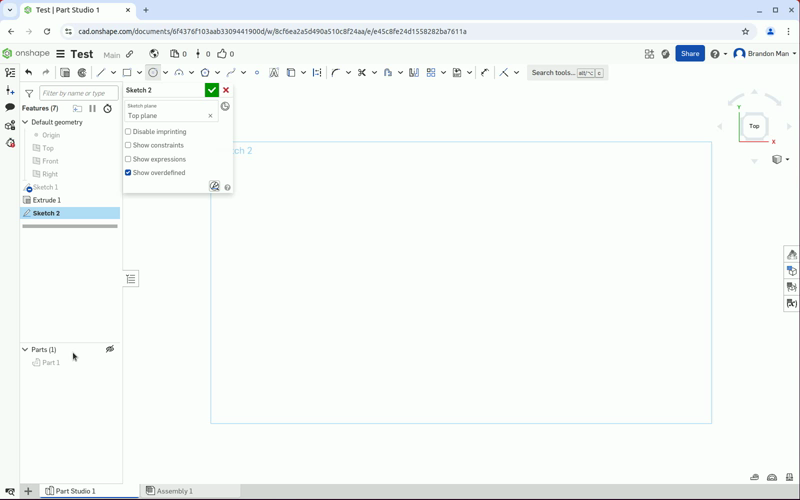
mouse_move(461, 282)
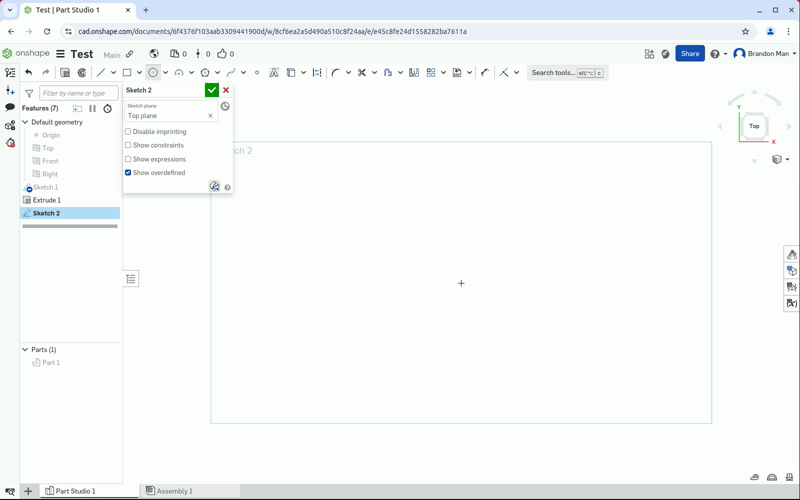
click(461, 282)
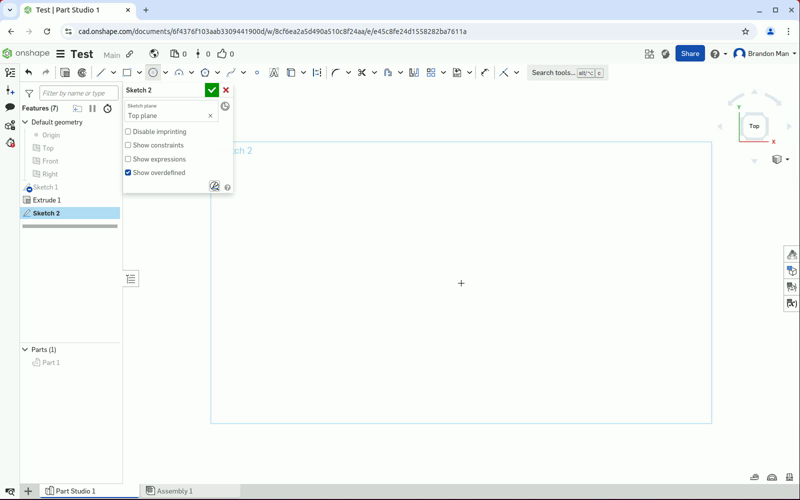
key_up(shift)
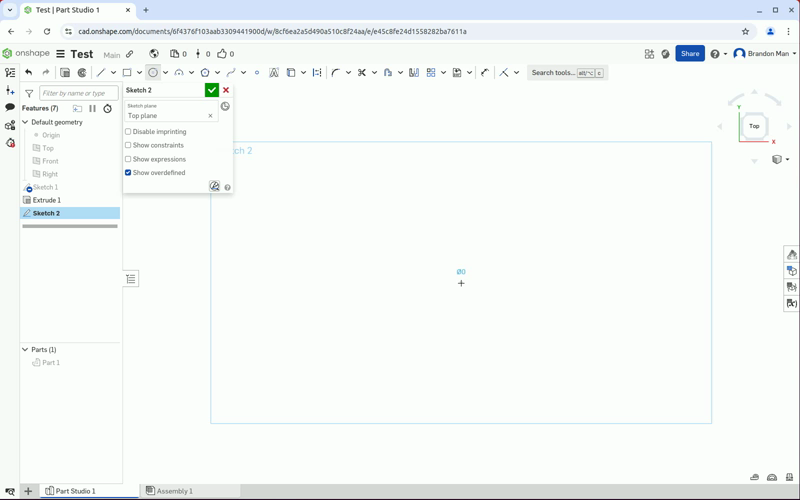
mouse_move(565, 282)
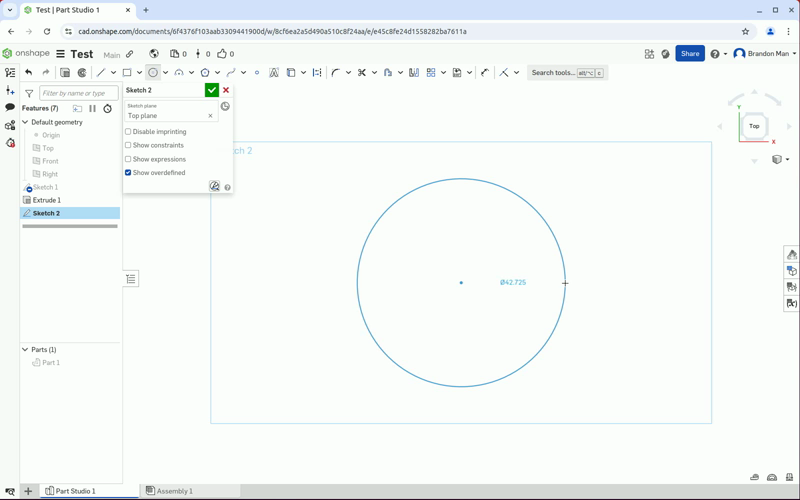
click(565, 282)
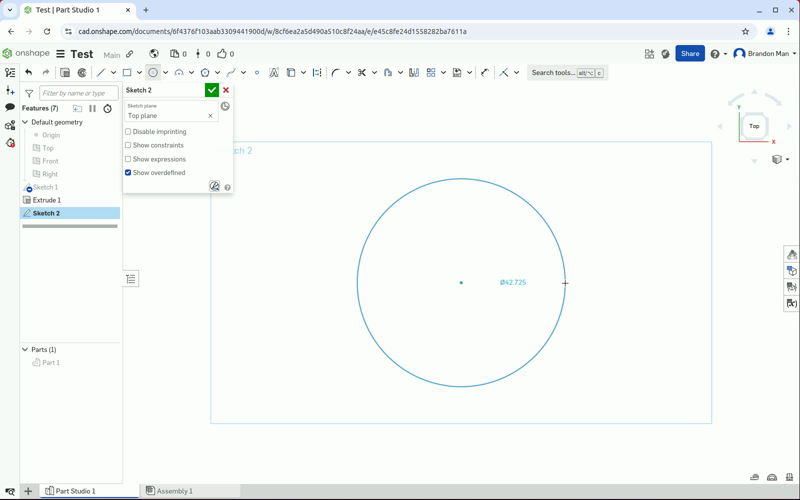
key(esc)
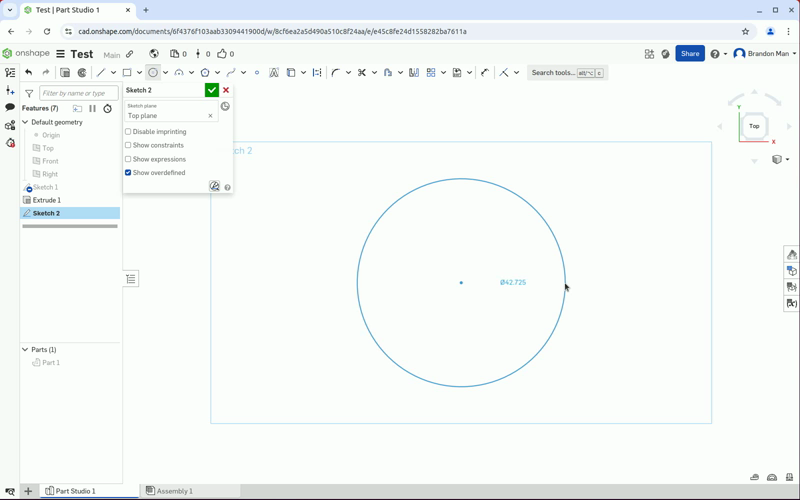
key(c)
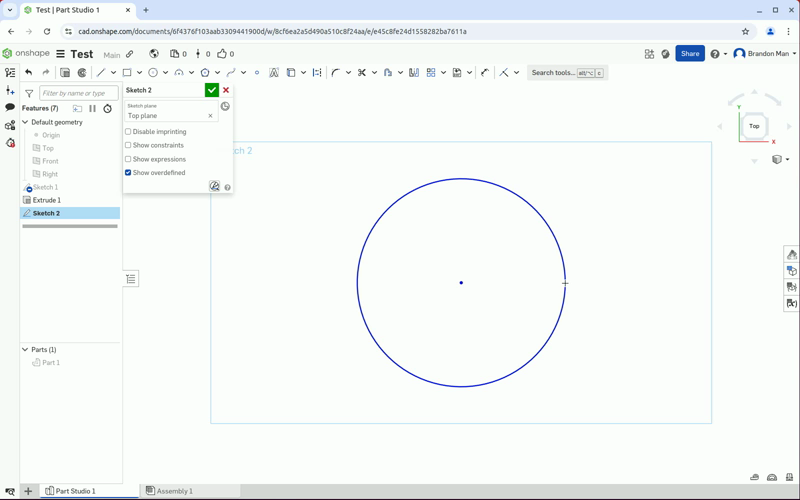
key_down(shift)
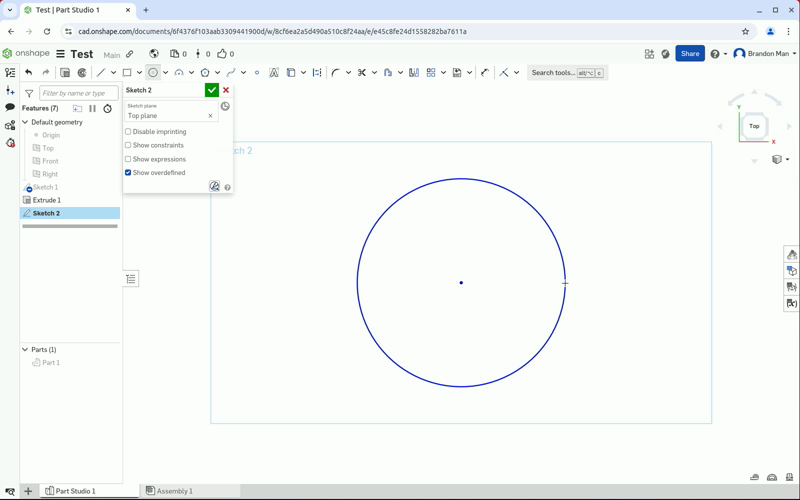
mouse_move(461, 282)
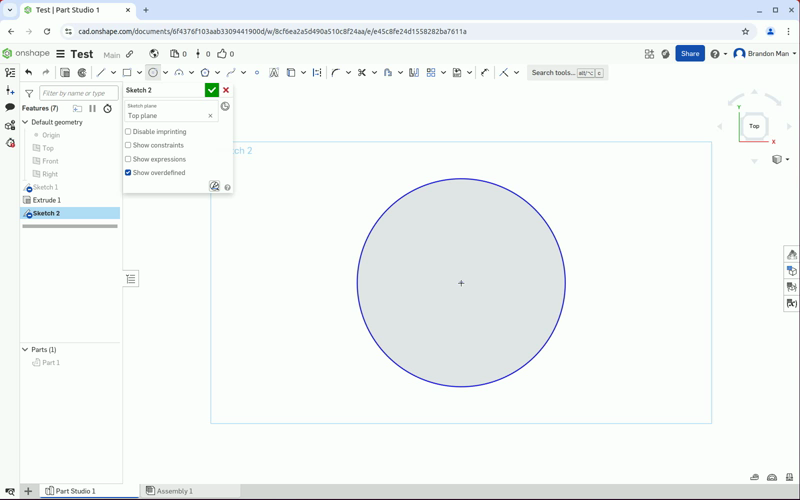
click(461, 282)
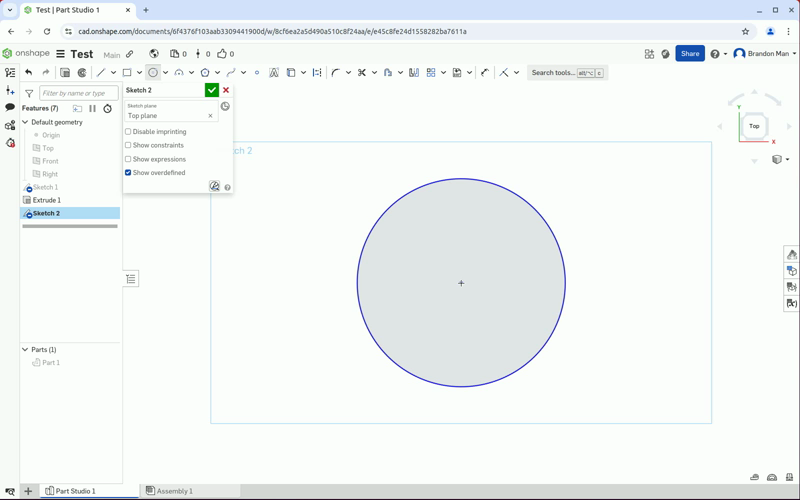
key_up(shift)
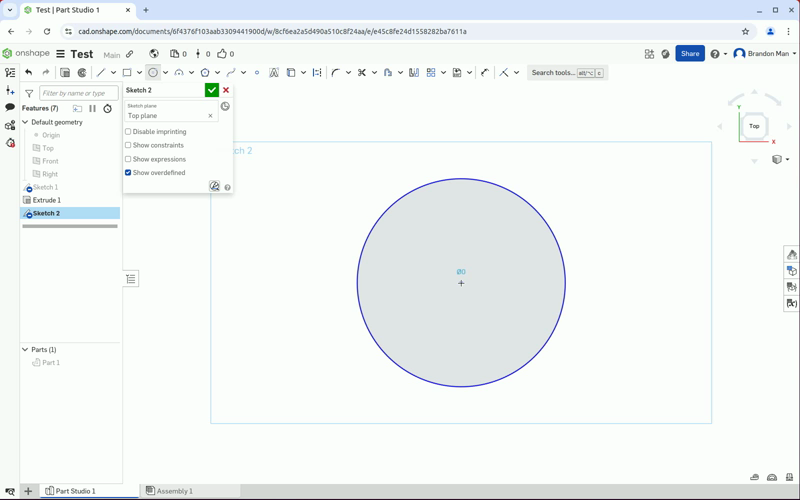
mouse_move(545, 282)
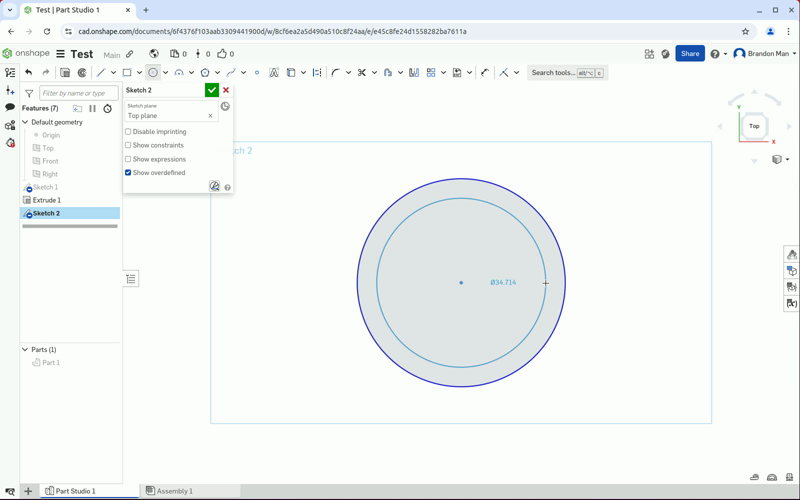
click(545, 282)
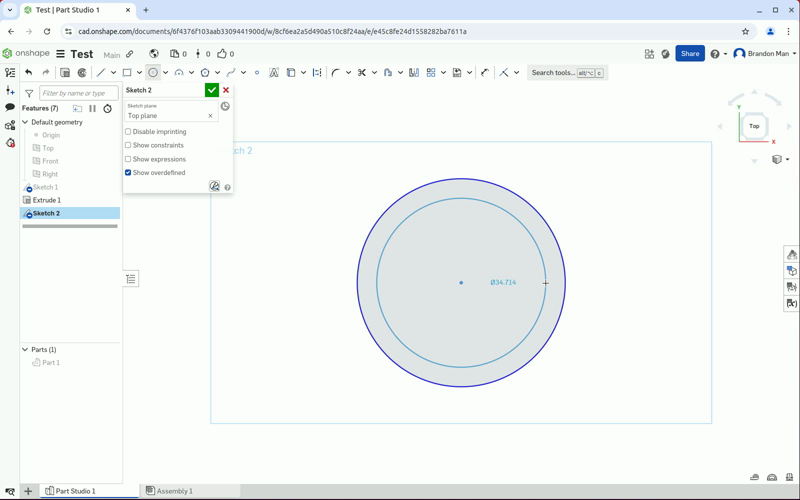
key(esc)
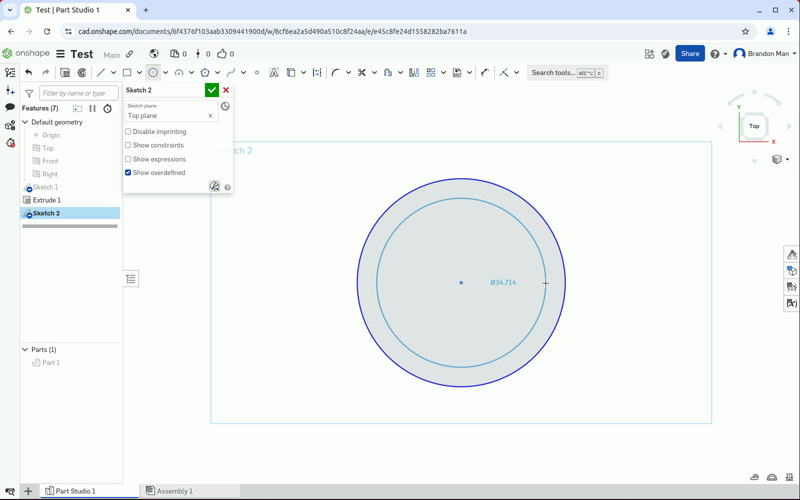
mouse_move(484, 190)
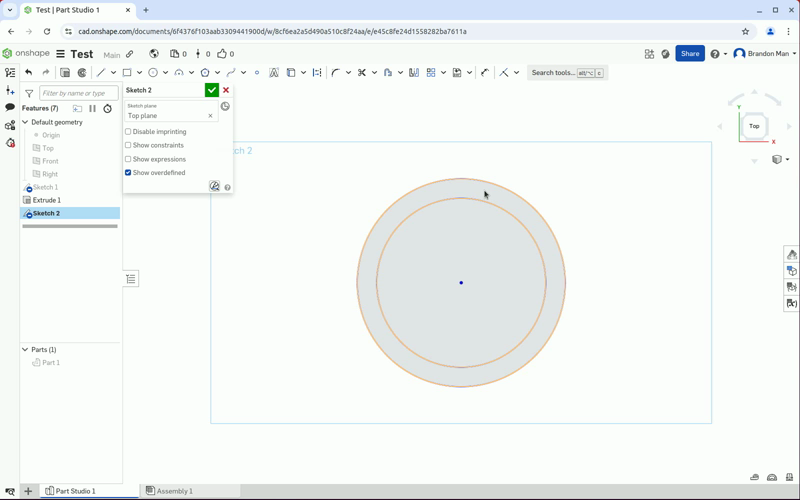
click(484, 190)
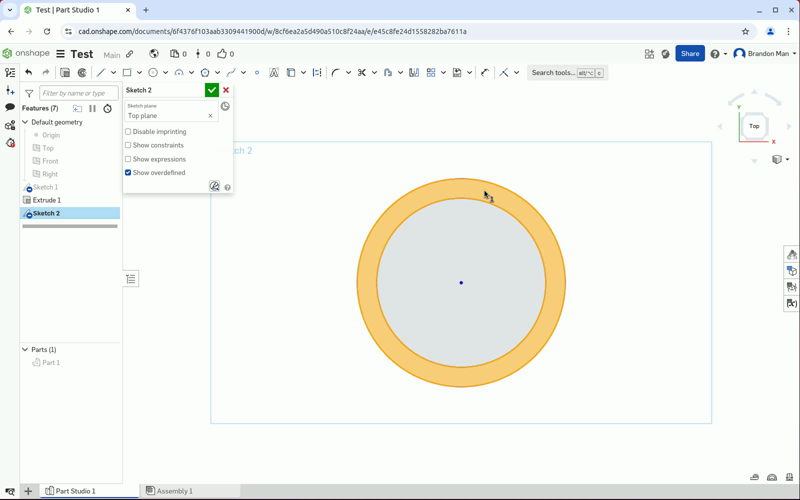
mouse_move(73, 352)
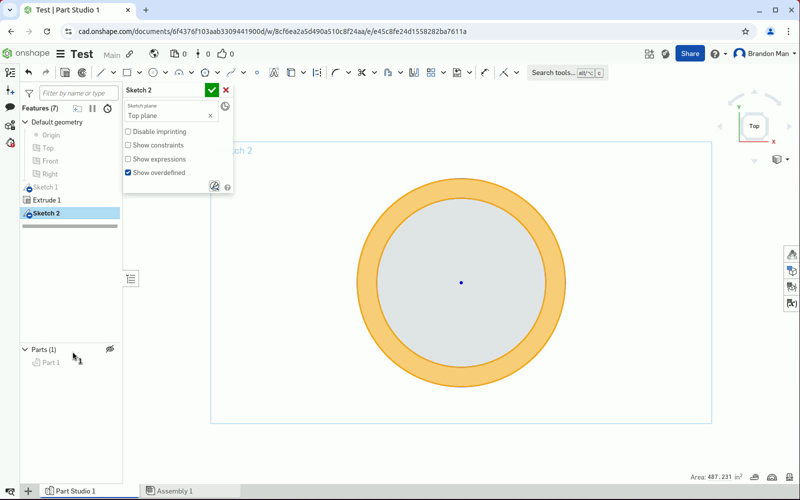
key(shift+y)
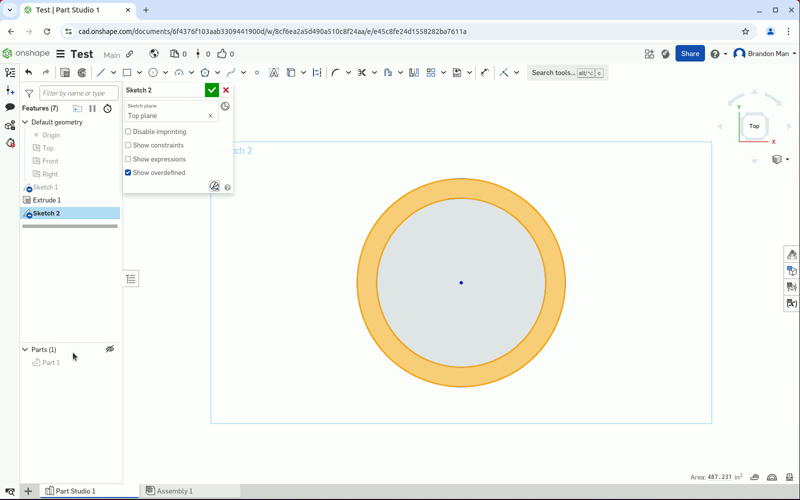
key(shift+e)
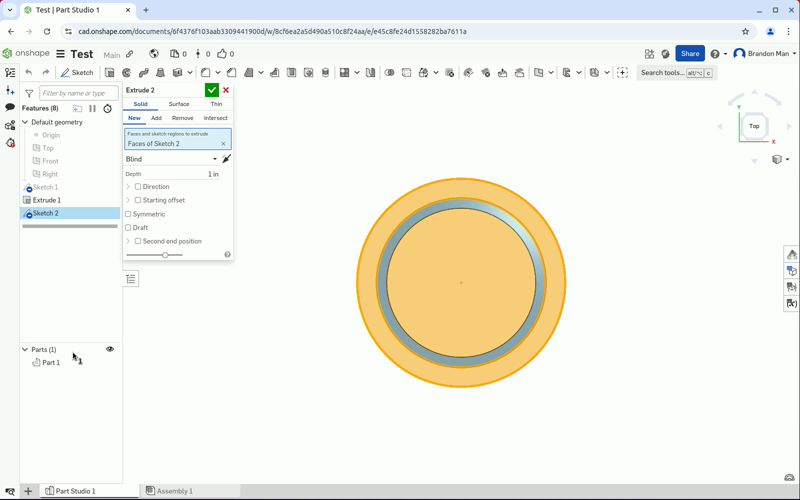
mouse_move(143, 106)
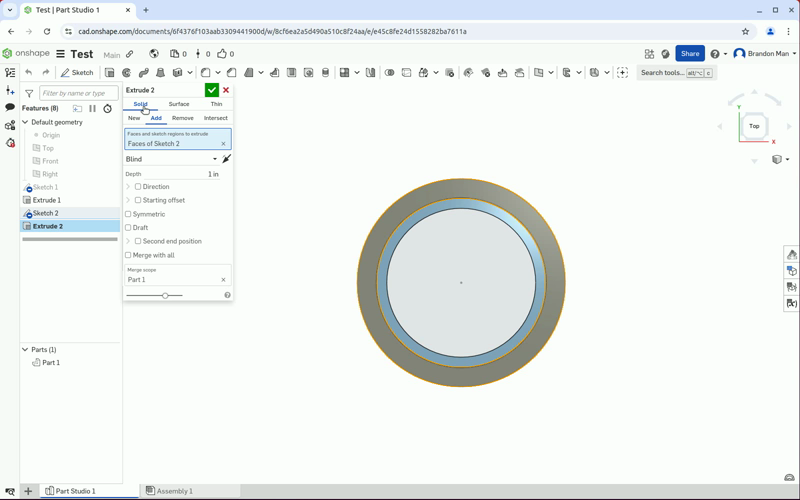
click(143, 106)
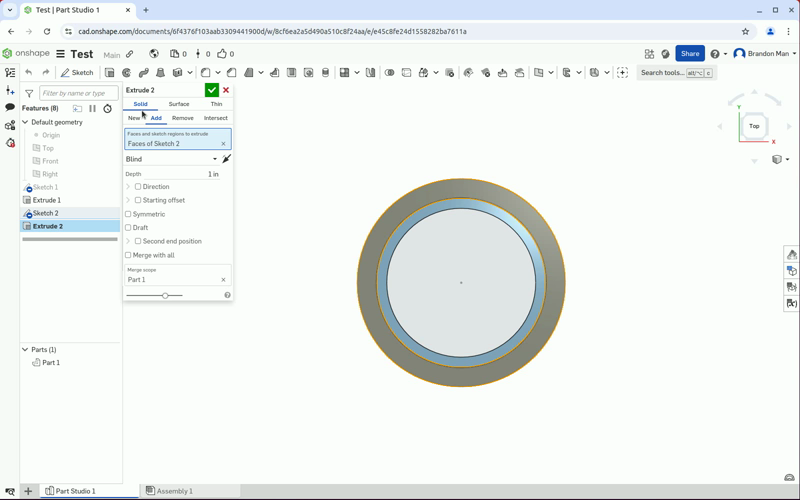
mouse_move(137, 120)
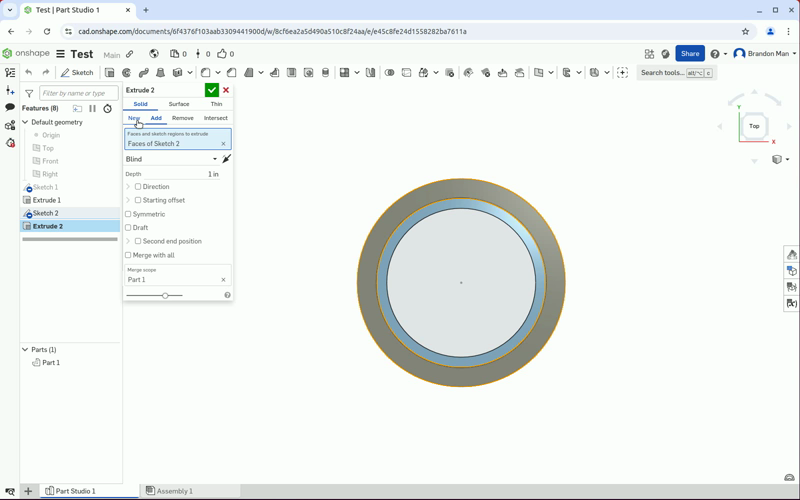
click(137, 120)
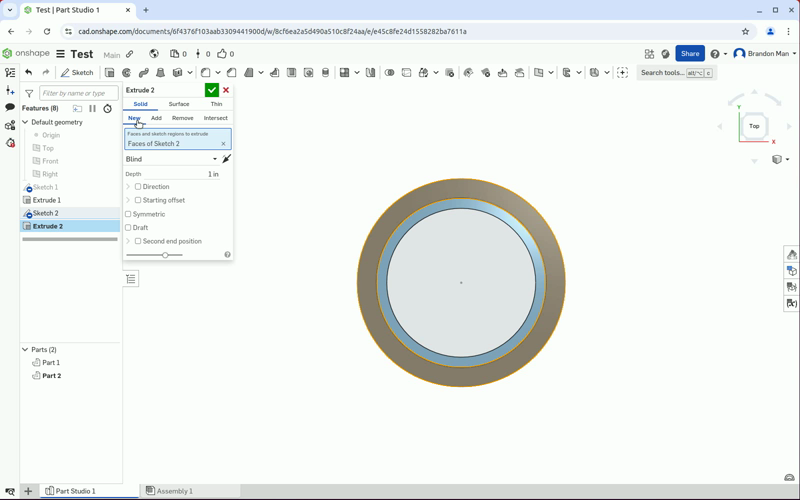
key(tab, 4)
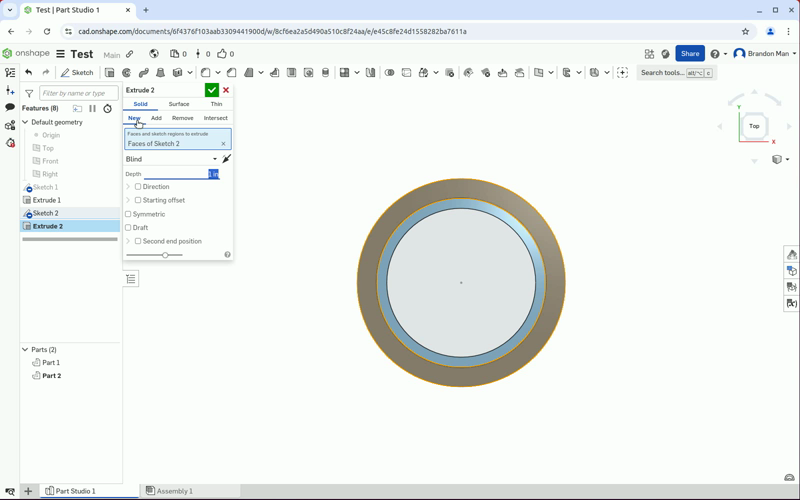
text(11.554)
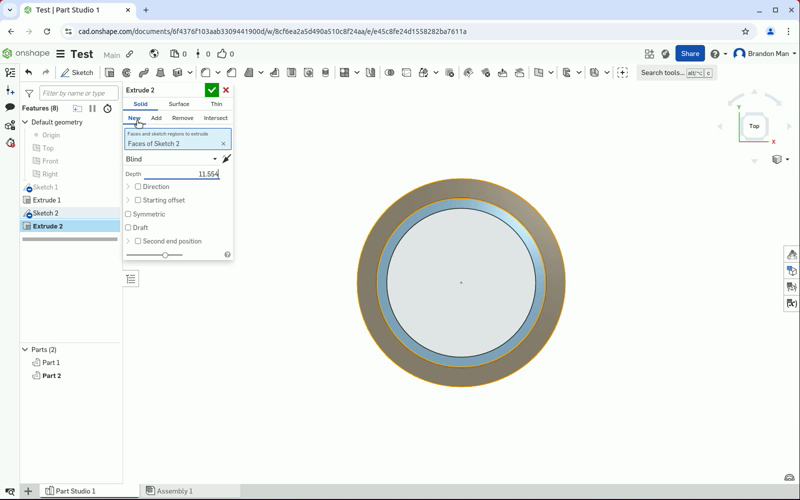
key(enter)
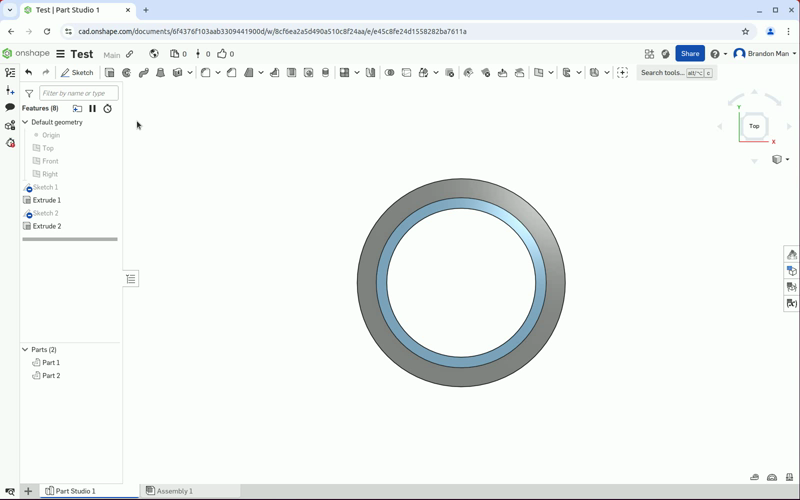
key(shift+h)
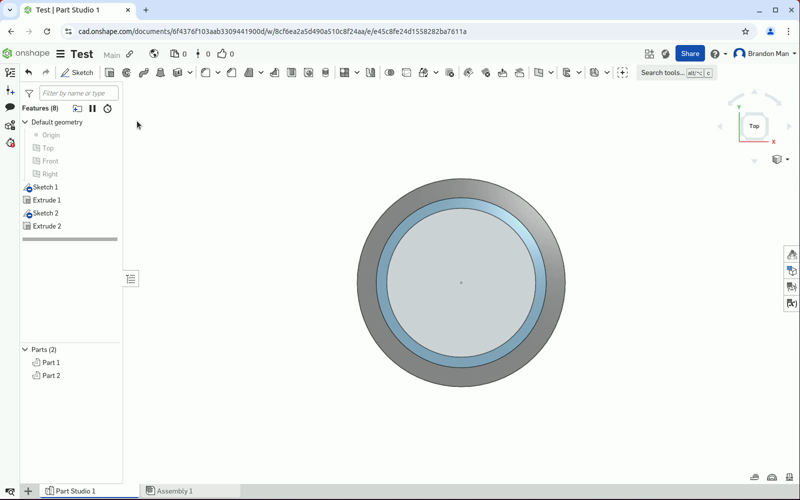
key(shift+h)
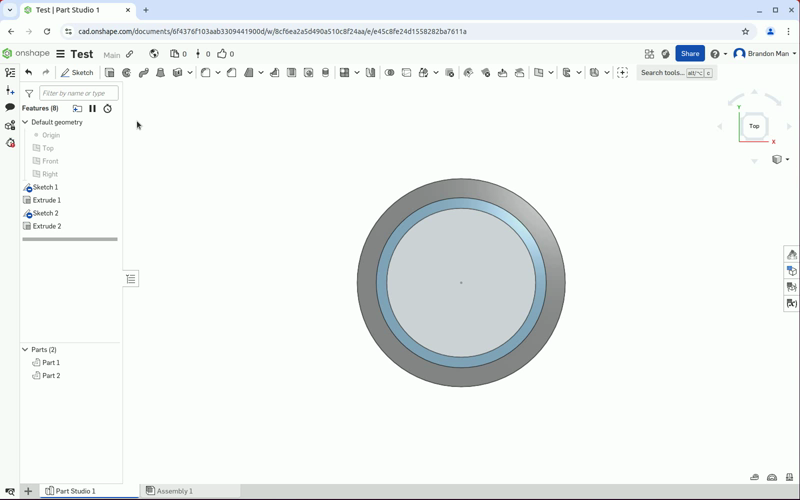
key(shift+7)
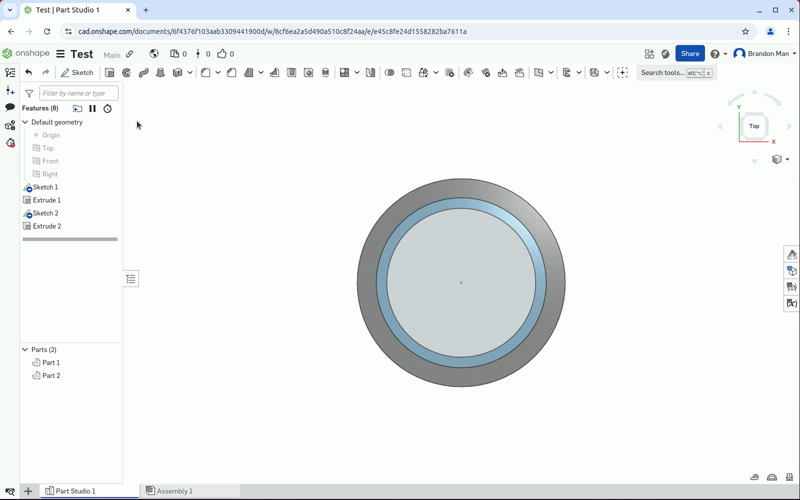
key(up, 3)
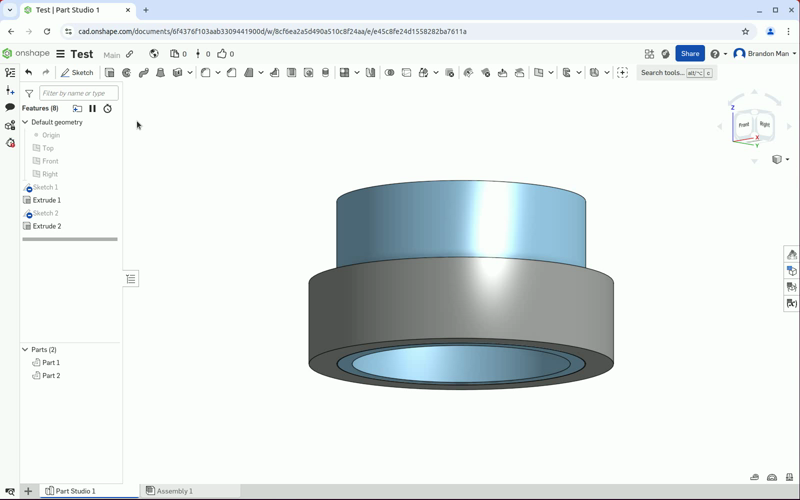
key(left, 3)
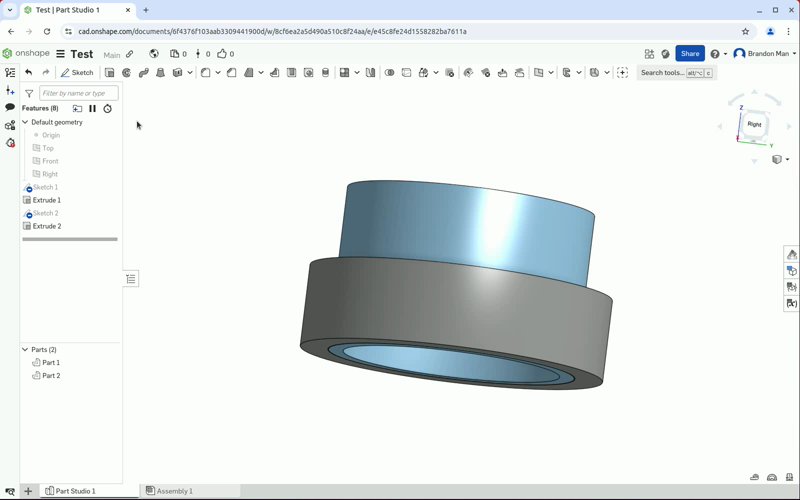
key(right, 3)
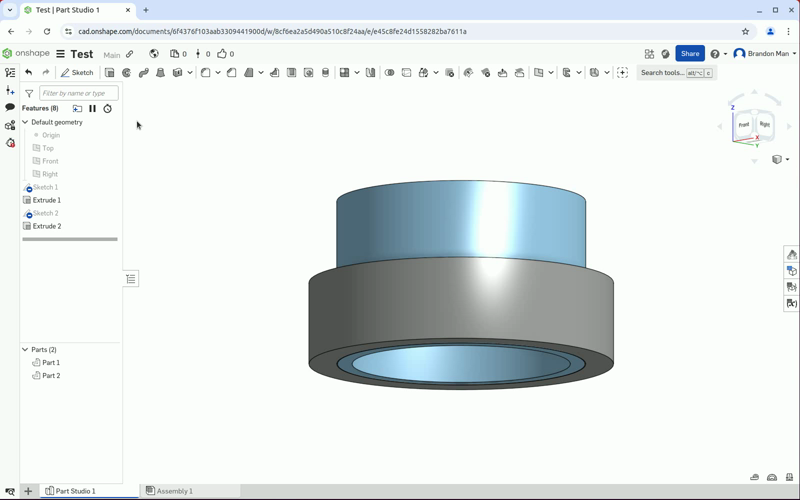
key(down, 3)
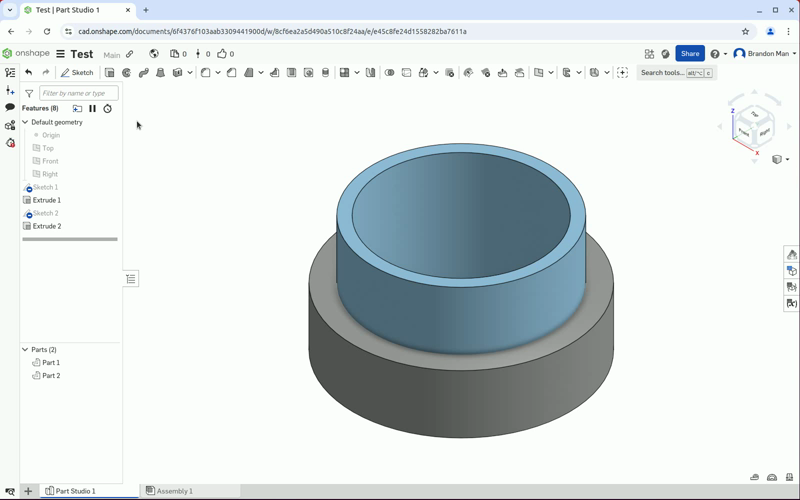
mouse_move(73, 189)
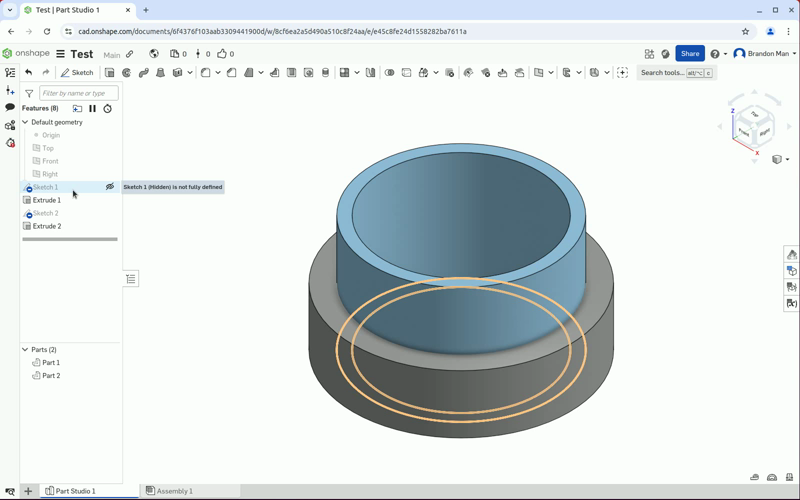
click(73, 189)